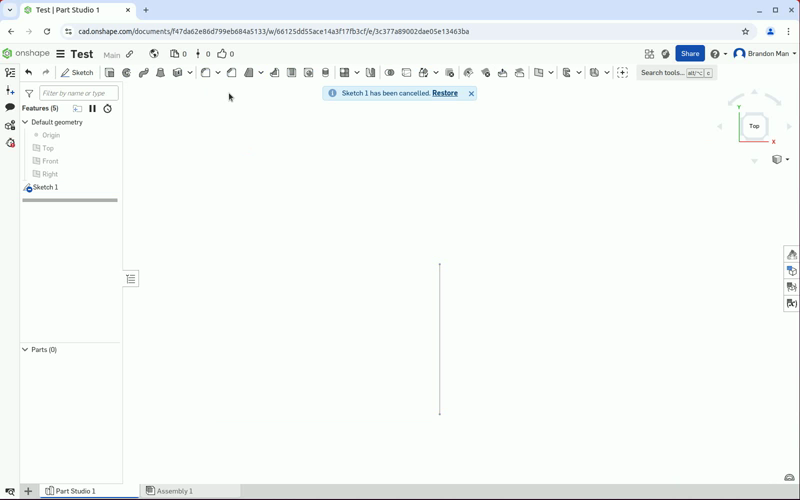
key(shift+h)
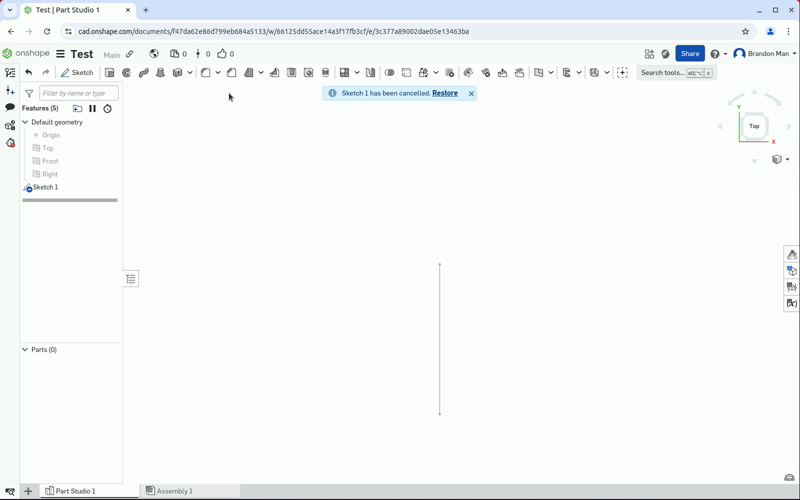
key(shift+s)
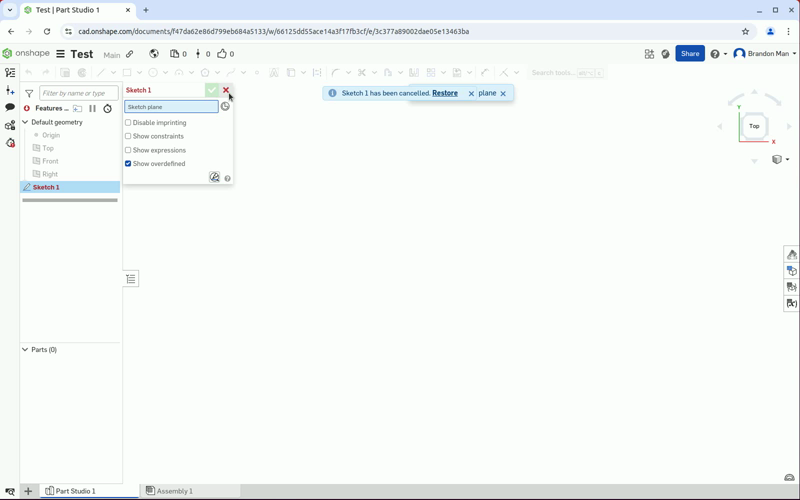
mouse_move(73, 150)
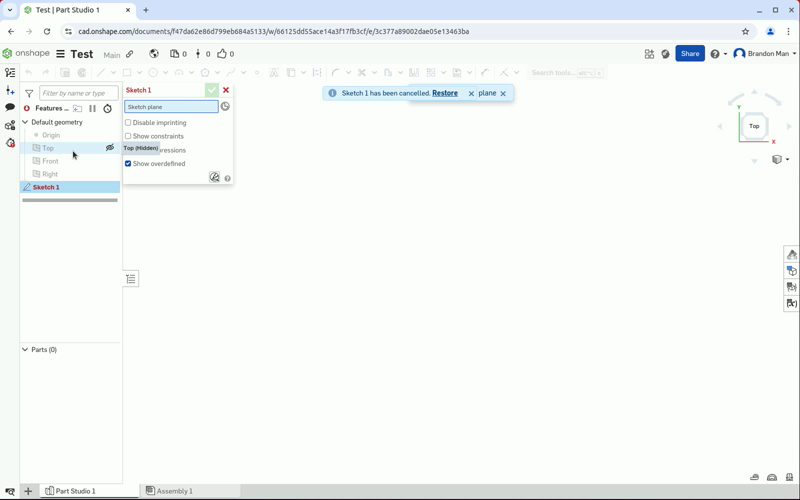
click(73, 150)
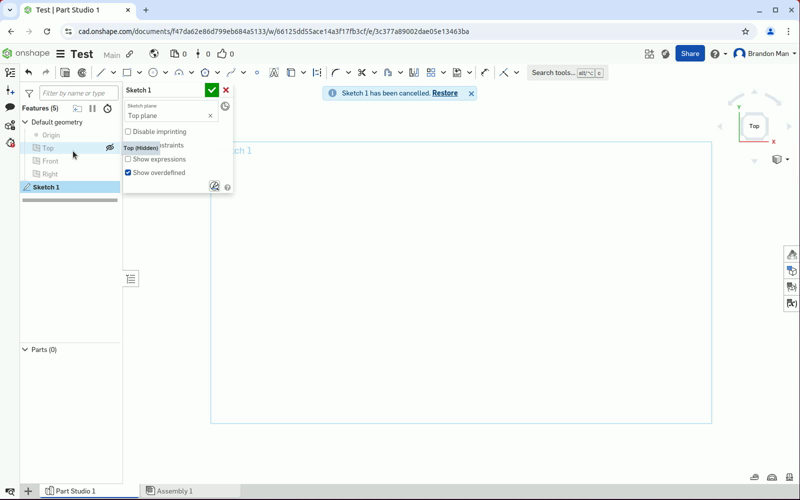
mouse_move(73, 352)
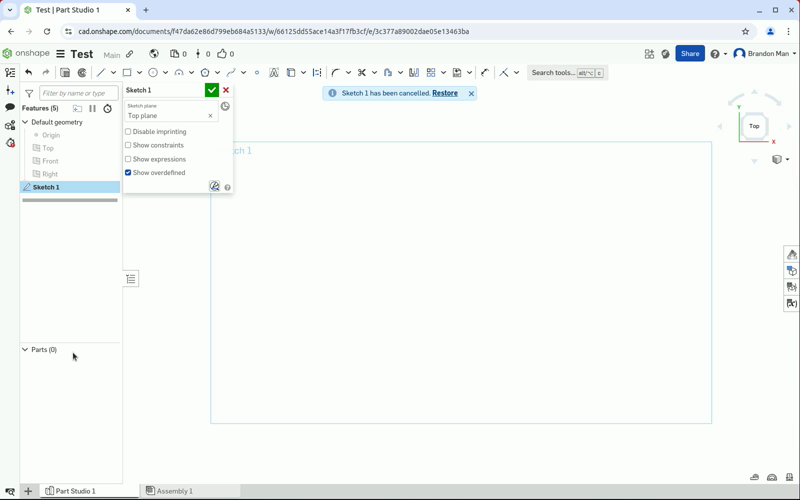
key(y)
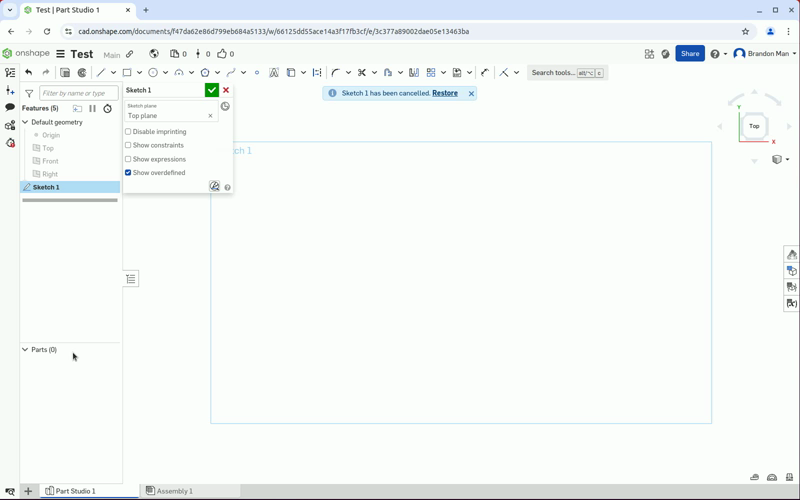
key(c)
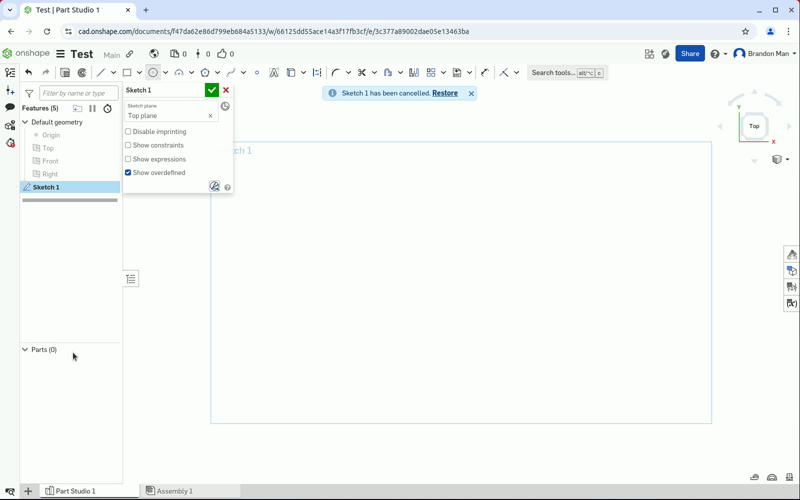
key_down(shift)
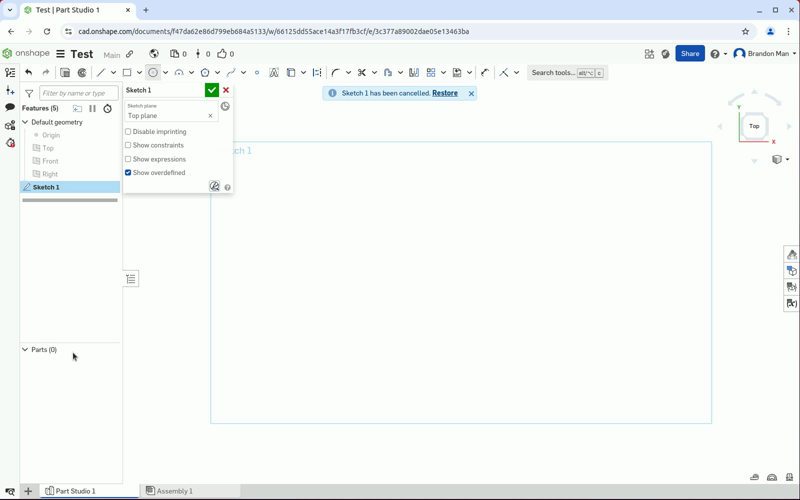
mouse_move(456, 199)
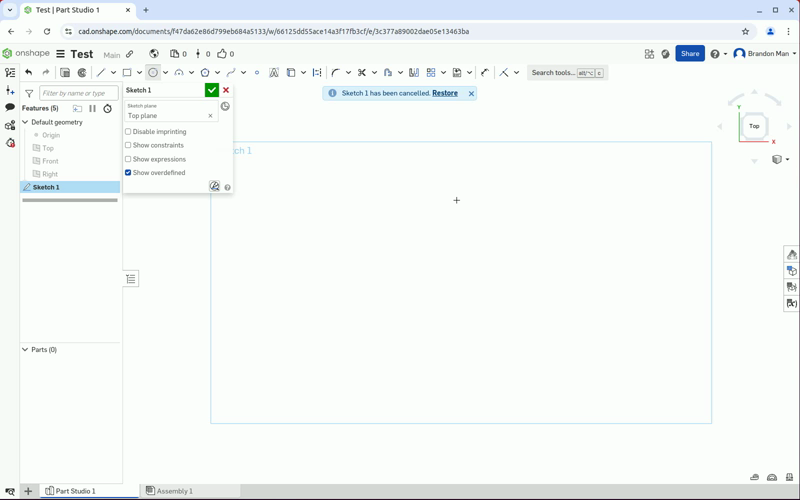
click(456, 199)
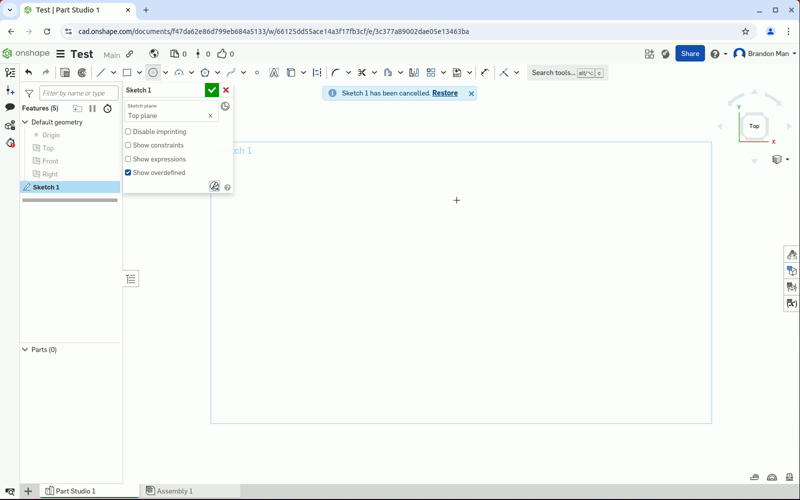
key_up(shift)
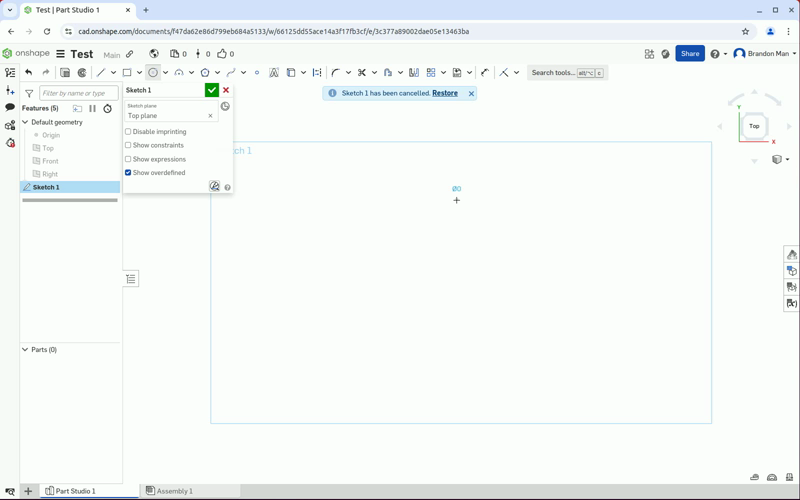
mouse_move(486, 199)
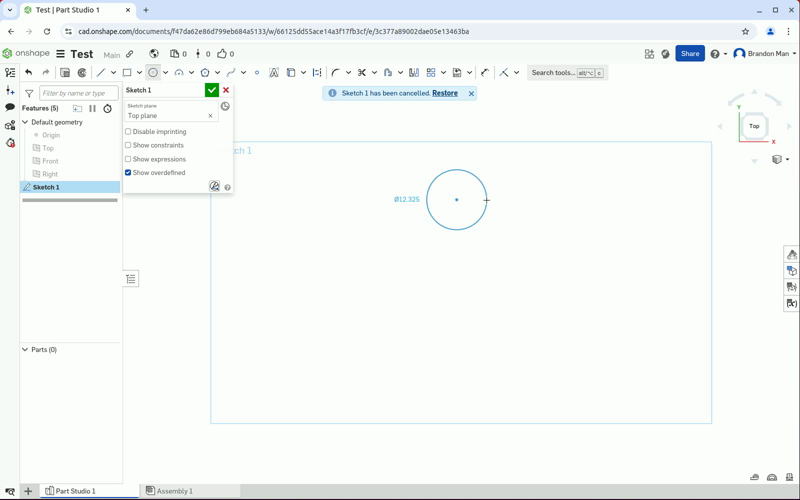
click(486, 199)
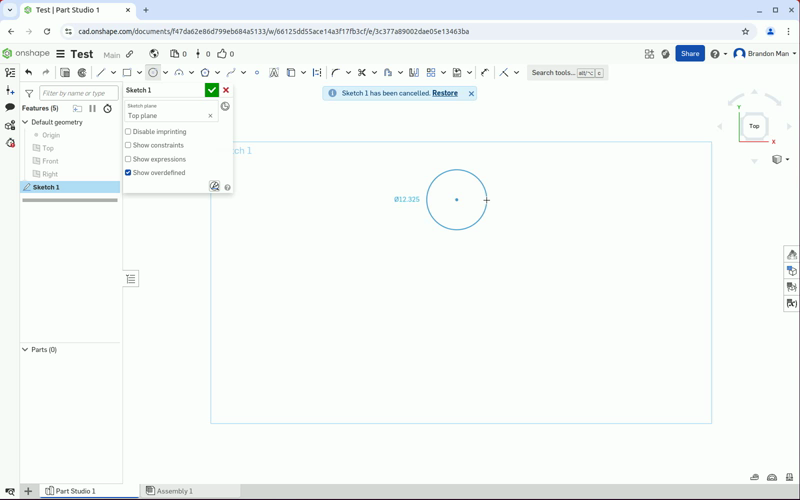
key(esc)
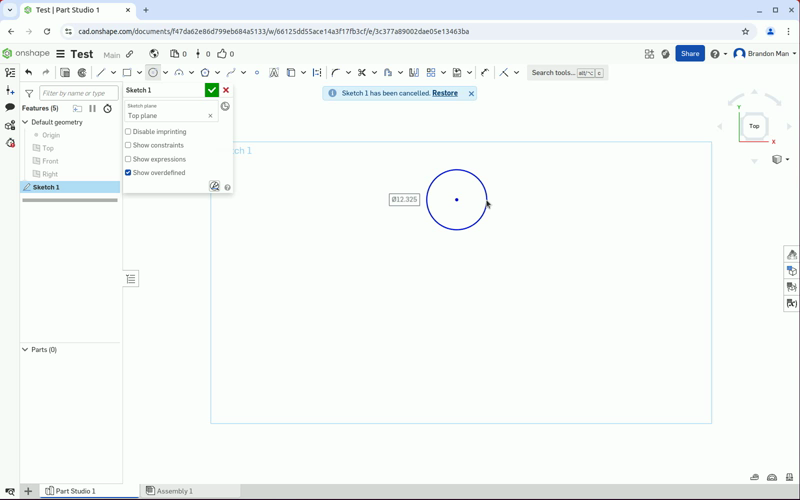
mouse_move(467, 202)
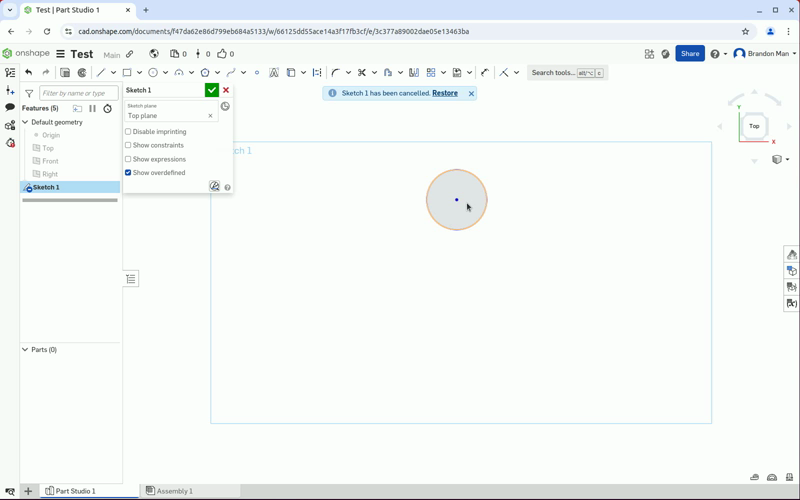
click(467, 202)
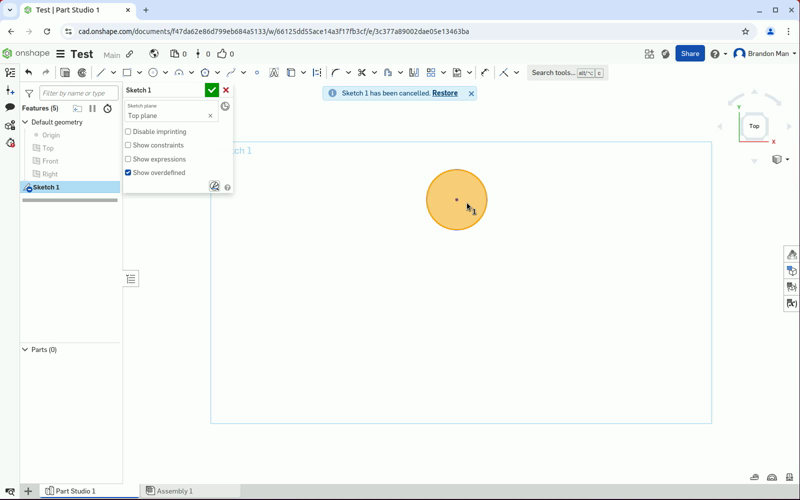
mouse_move(73, 352)
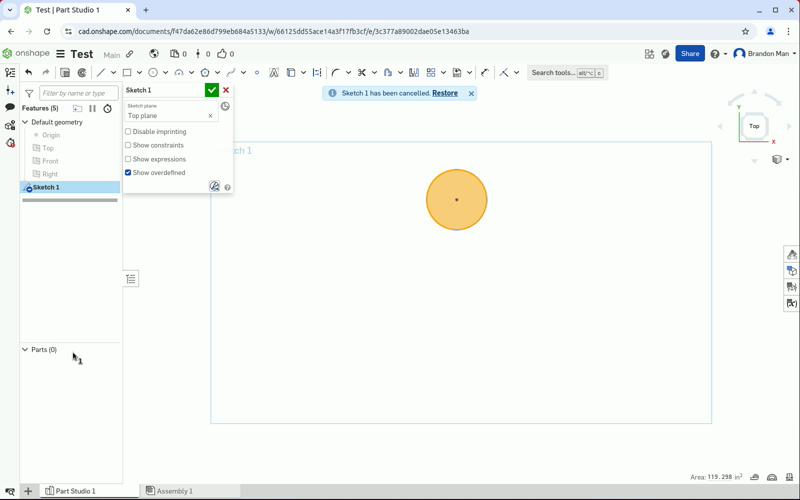
key(shift+y)
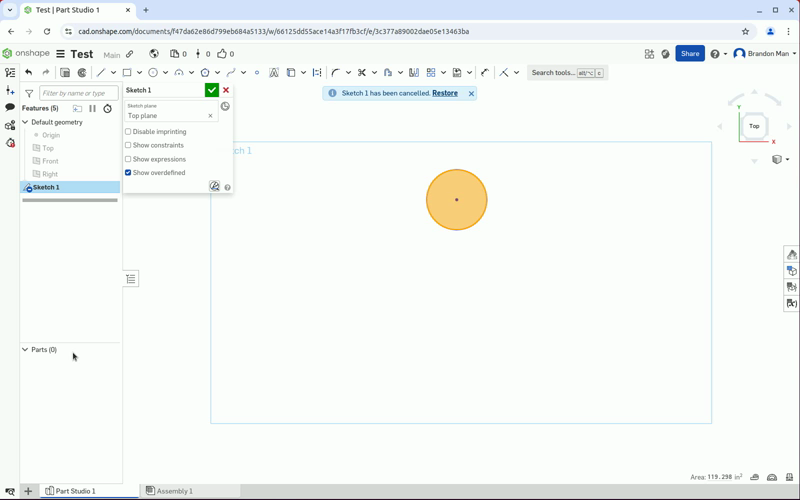
key(shift+e)
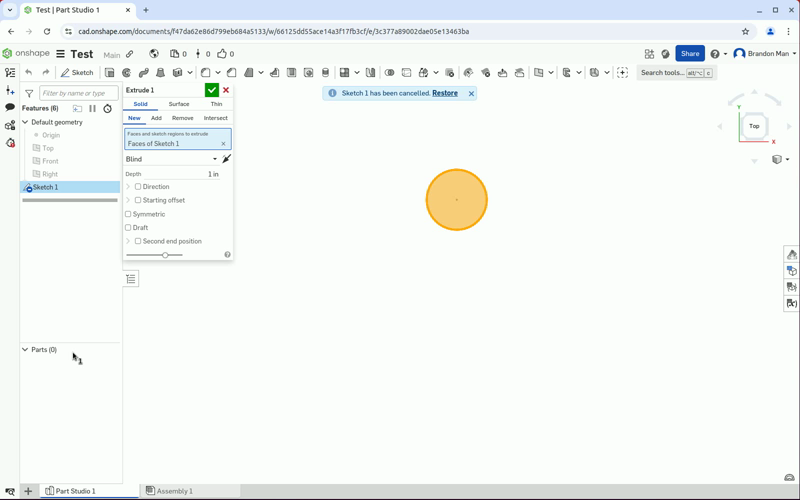
mouse_move(143, 106)
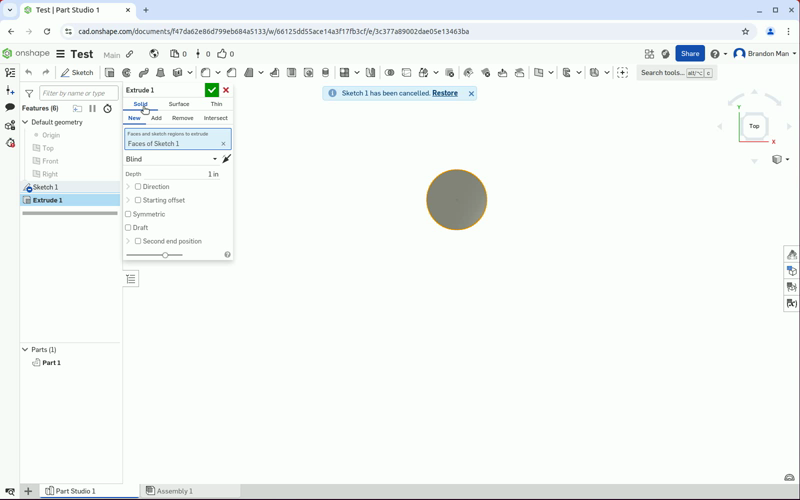
click(143, 106)
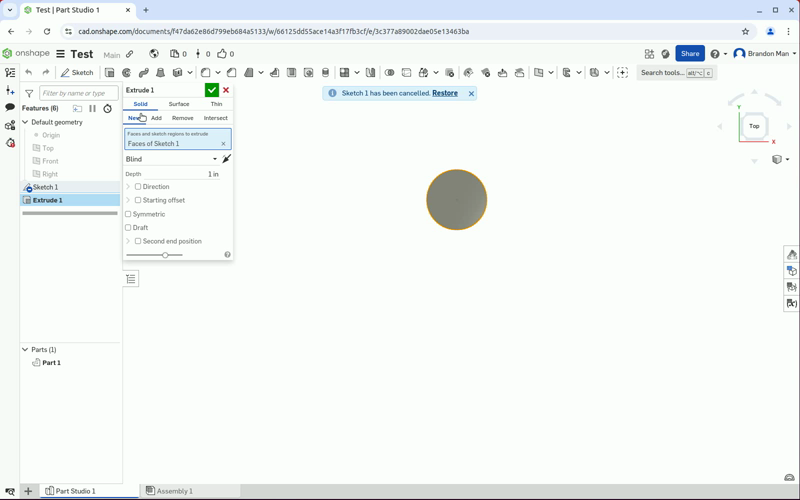
mouse_move(137, 120)
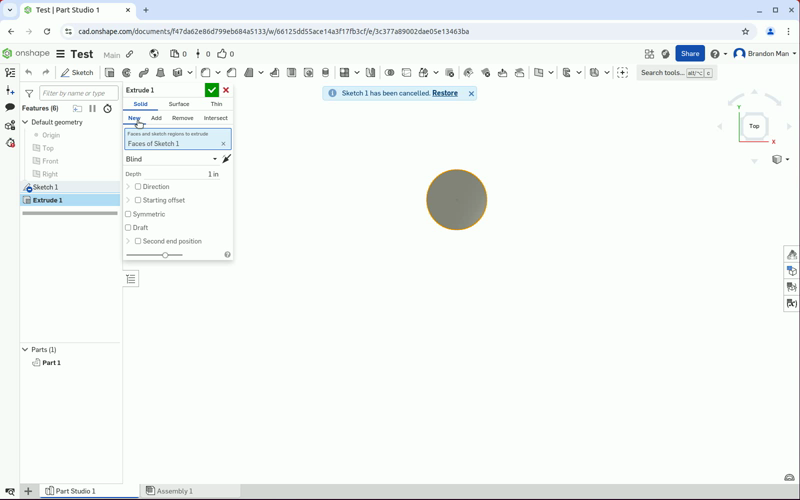
click(137, 120)
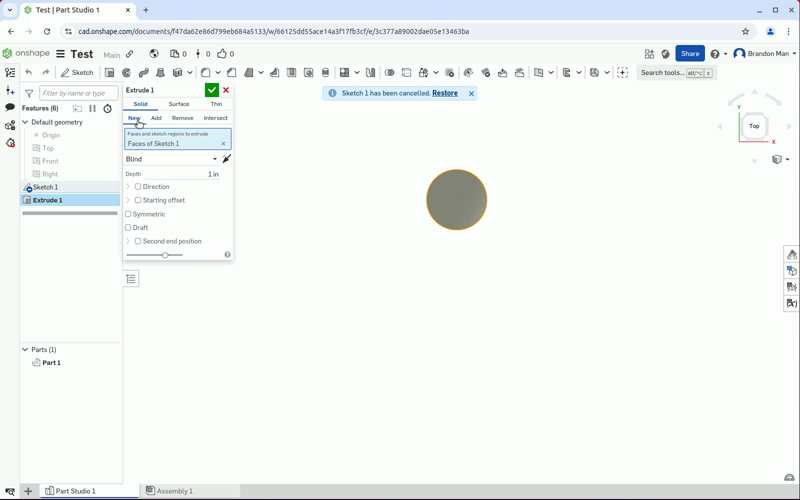
key(tab, 4)
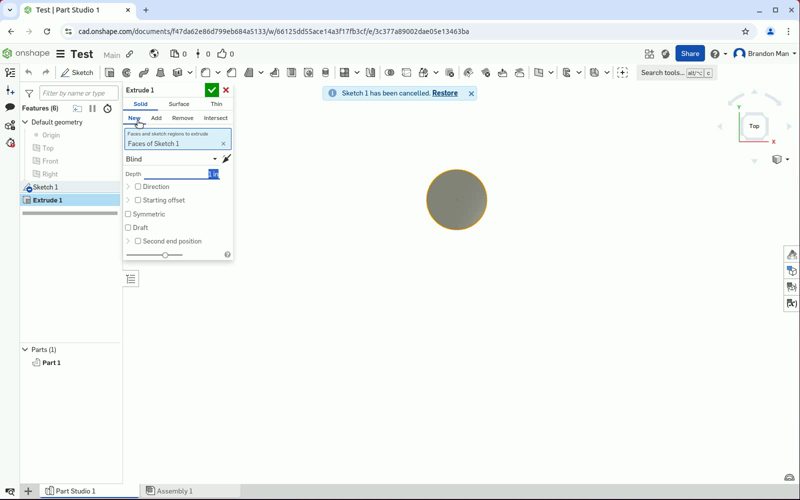
text(-6.74)
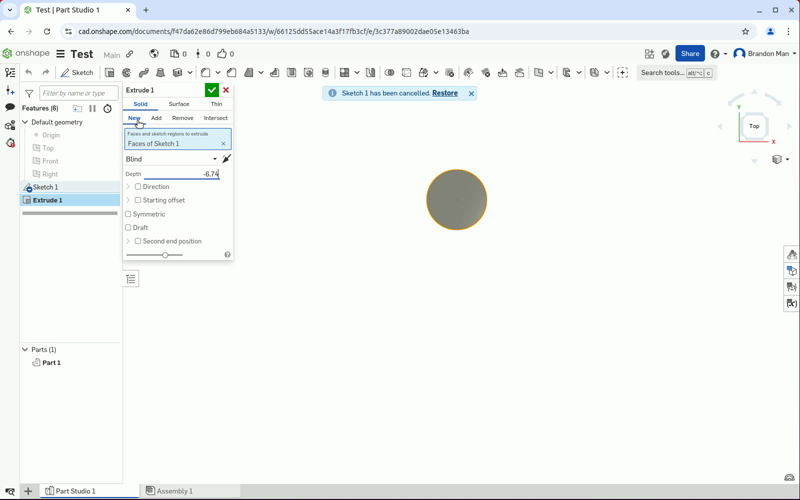
key(enter)
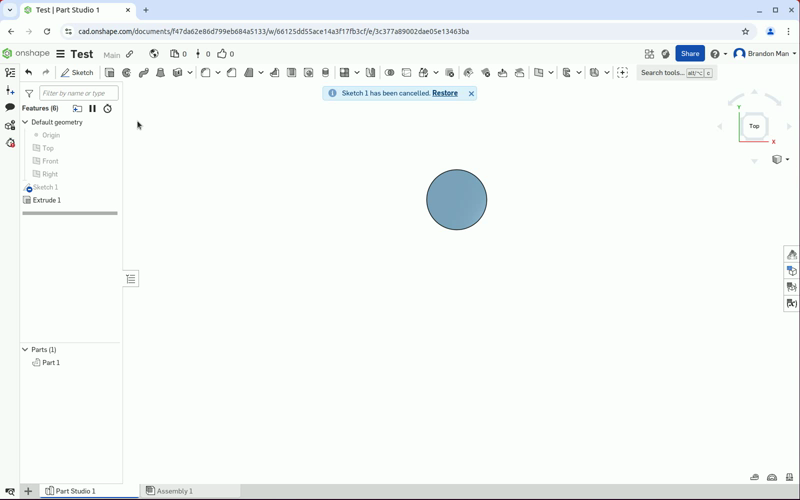
key(shift+h)
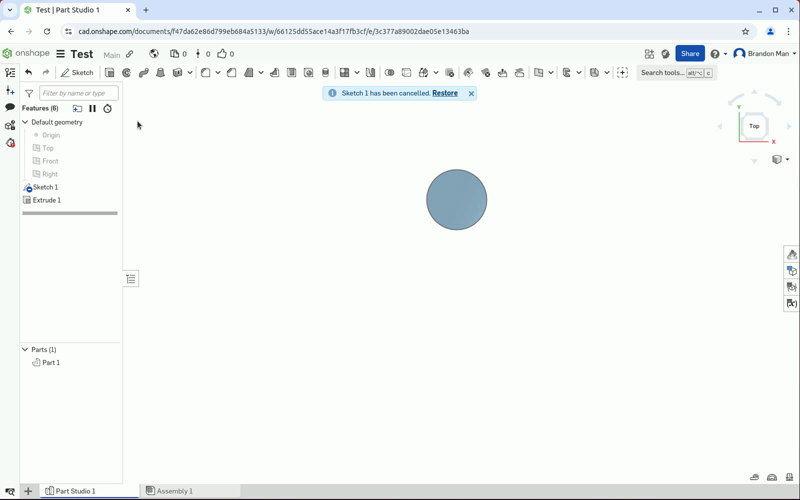
key(shift+h)
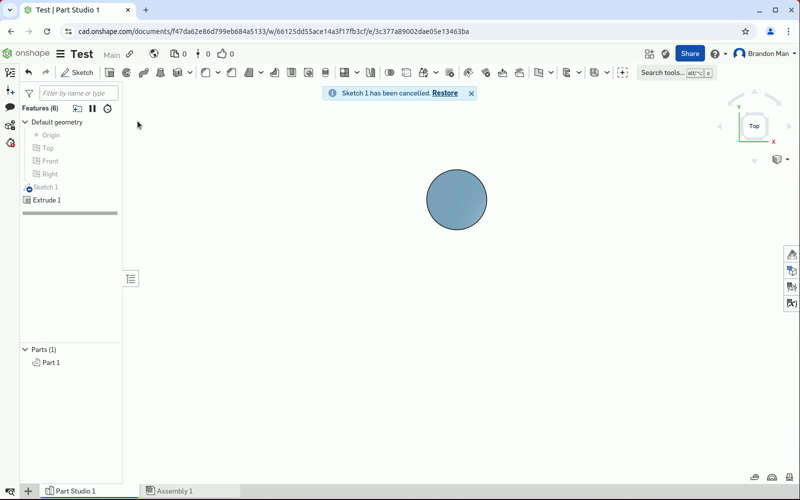
mouse_move(73, 189)
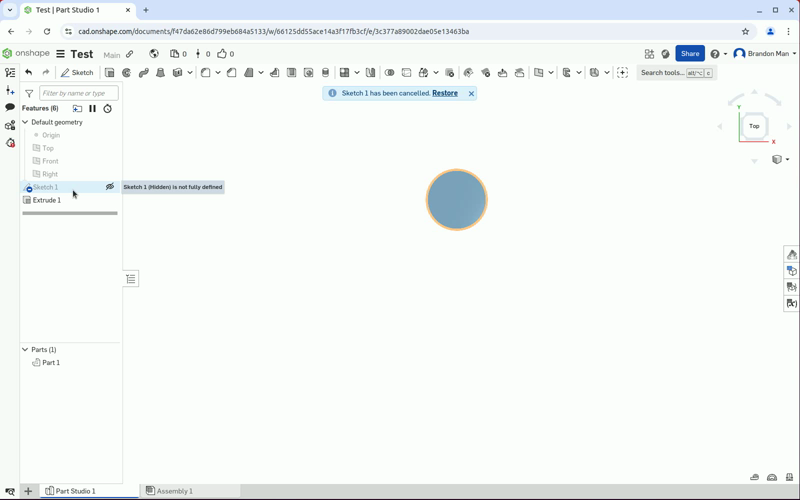
click(73, 189)
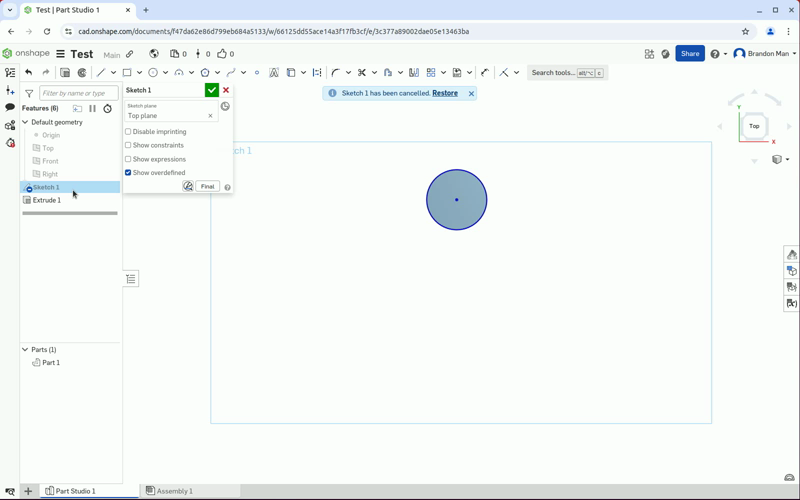
mouse_move(229, 92)
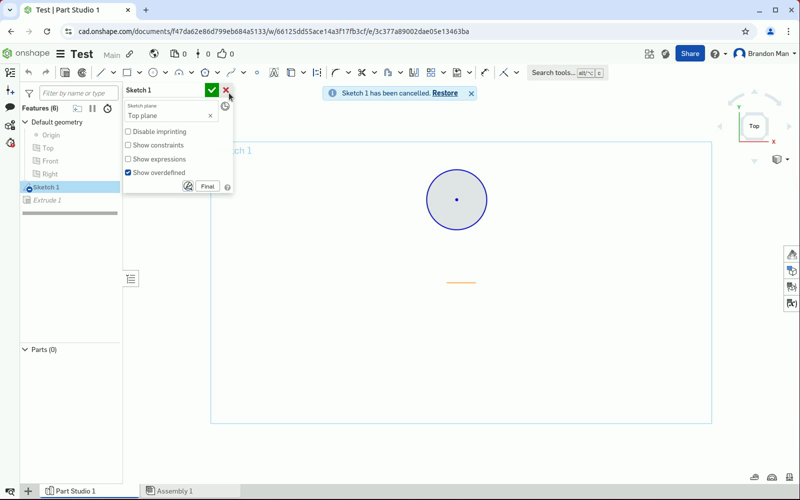
click(229, 92)
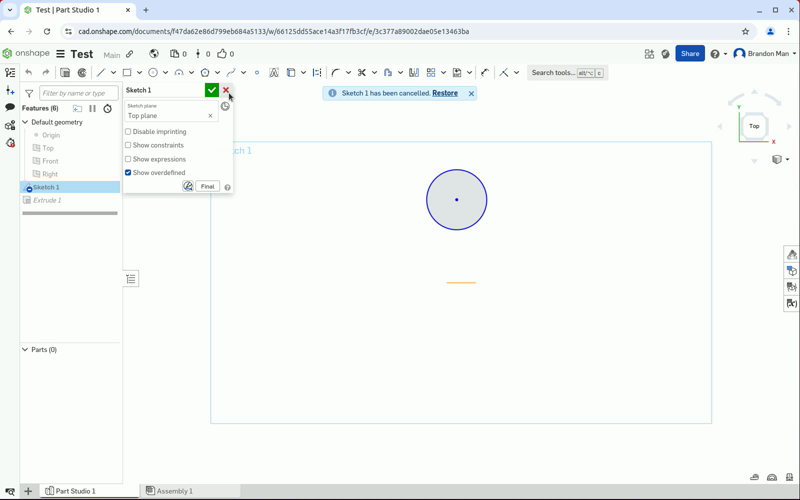
key(shift+s)
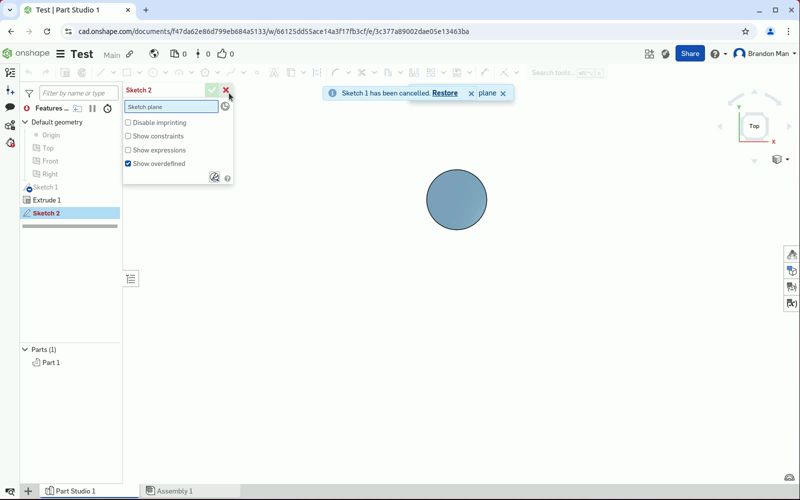
mouse_move(73, 150)
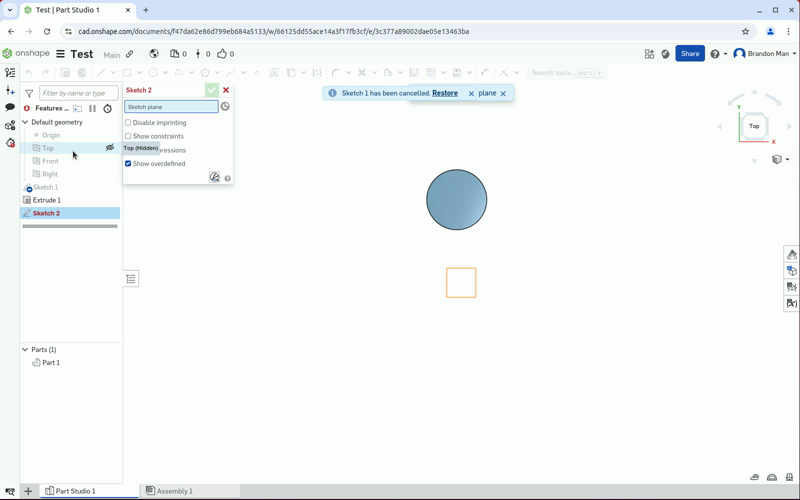
click(73, 150)
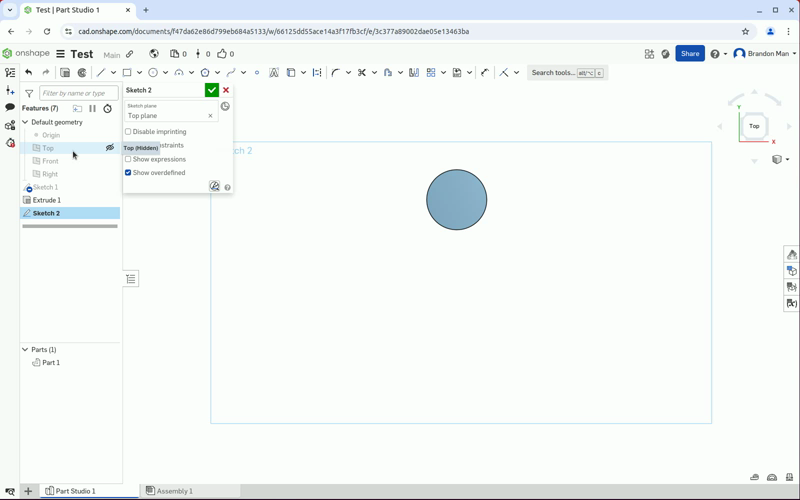
mouse_move(73, 352)
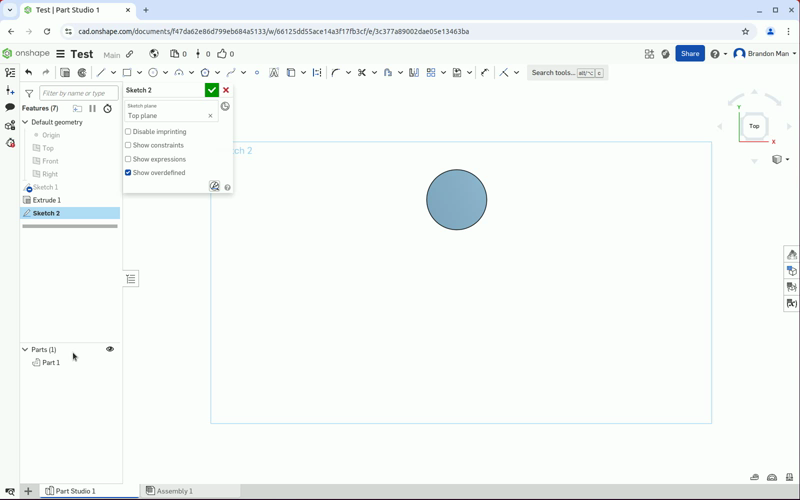
key(y)
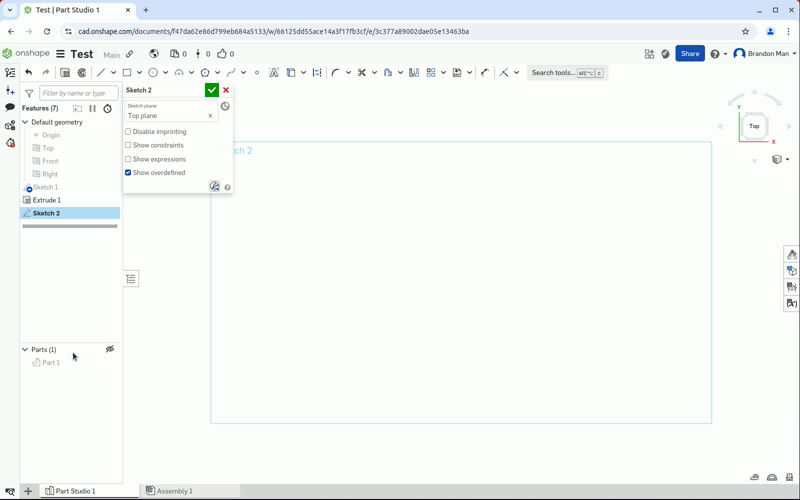
key(c)
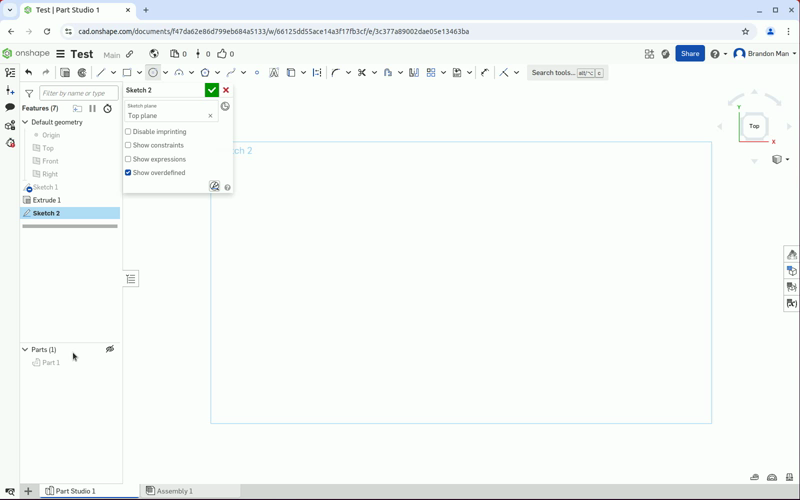
key_down(shift)
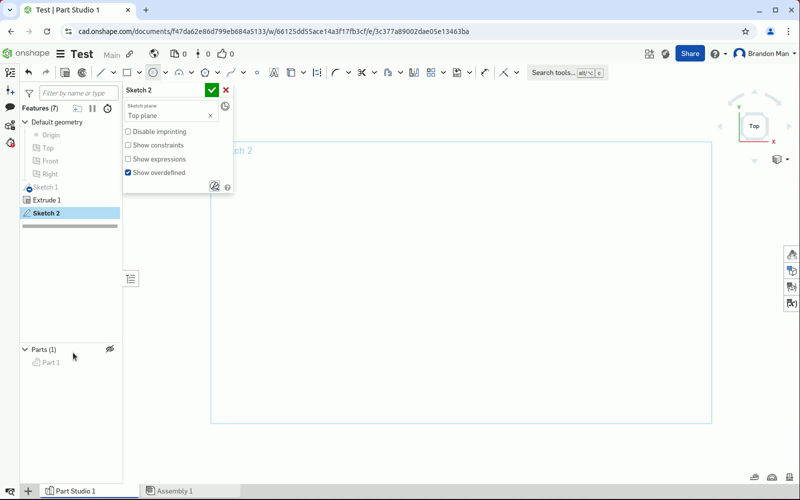
mouse_move(456, 199)
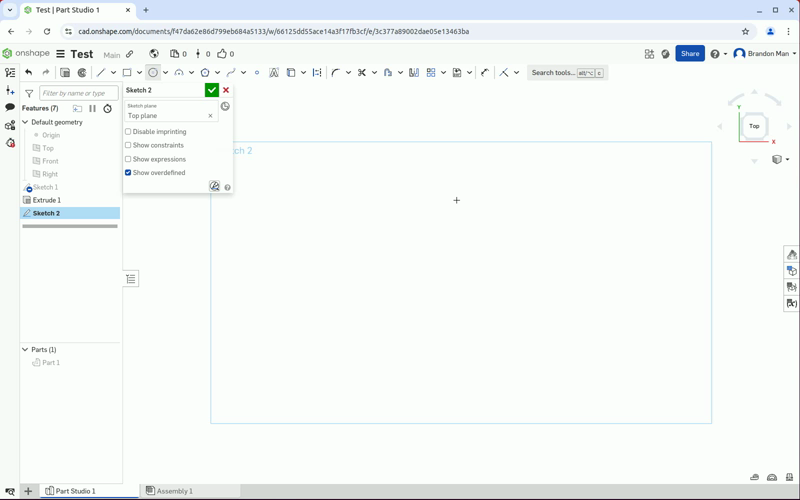
click(456, 199)
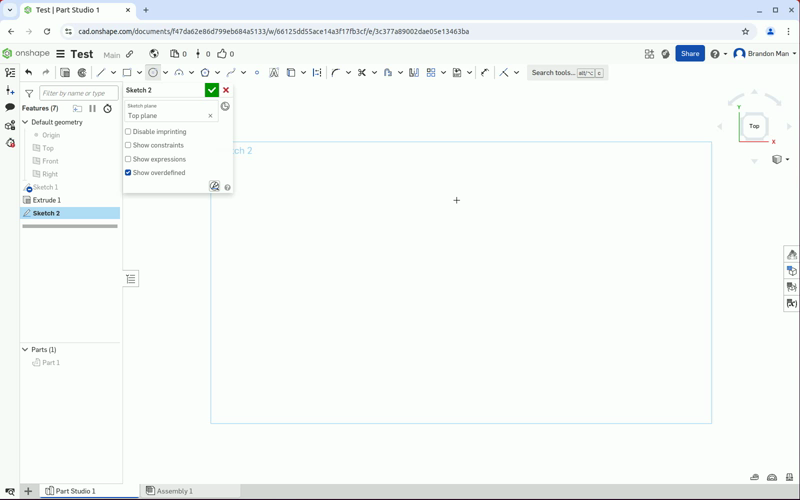
key_up(shift)
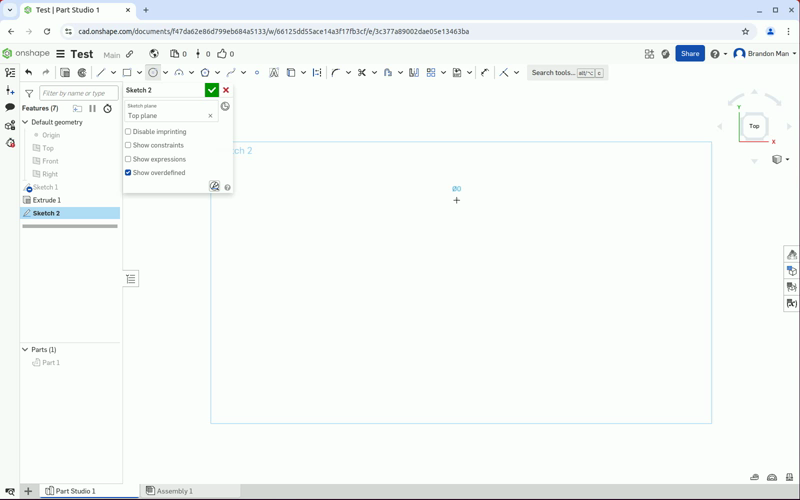
mouse_move(483, 199)
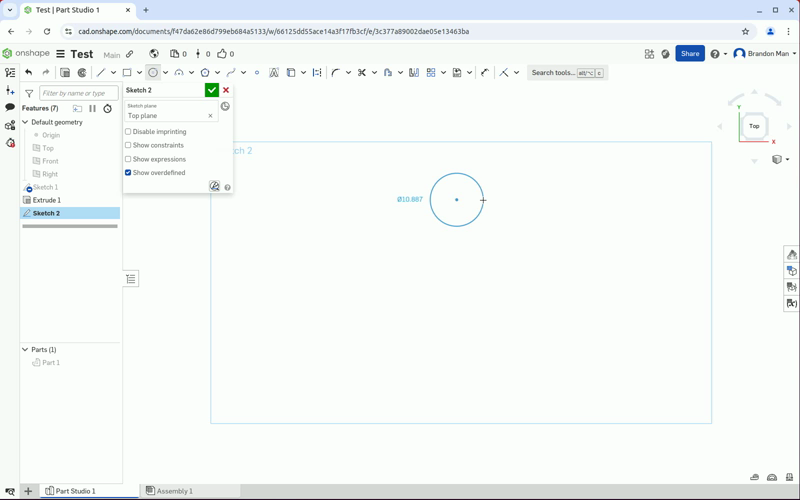
click(483, 199)
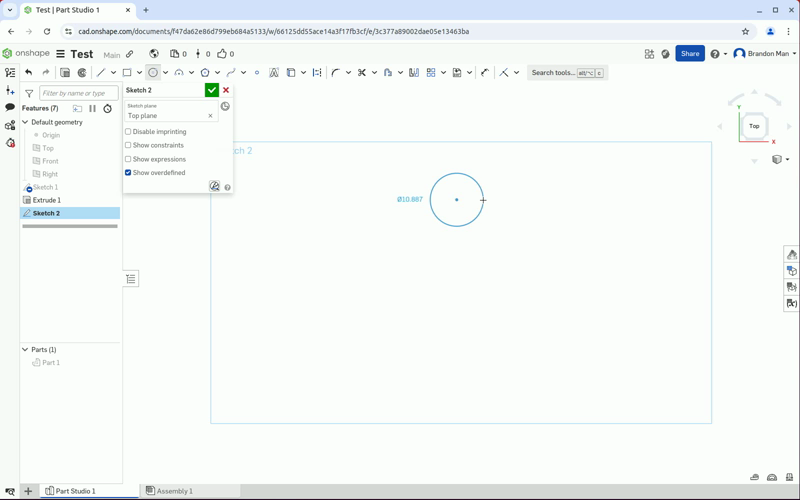
key(esc)
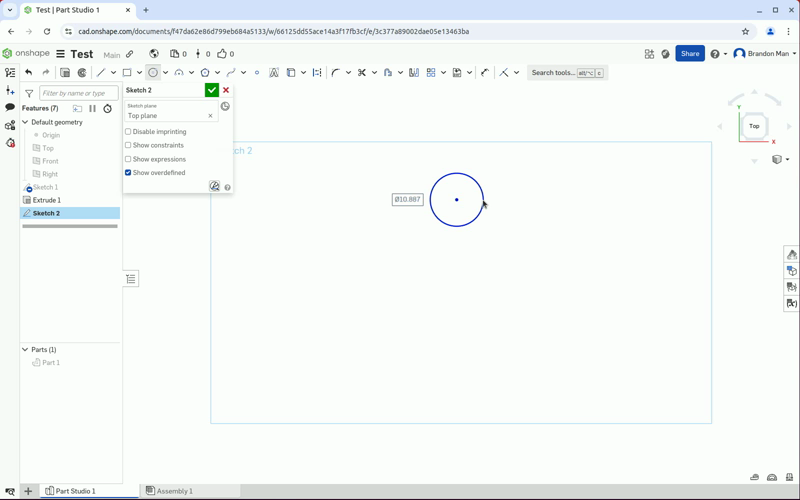
mouse_move(476, 207)
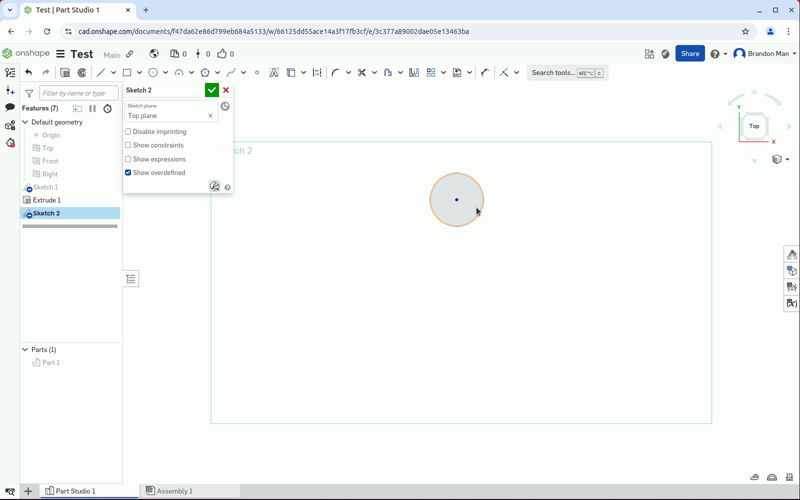
click(476, 207)
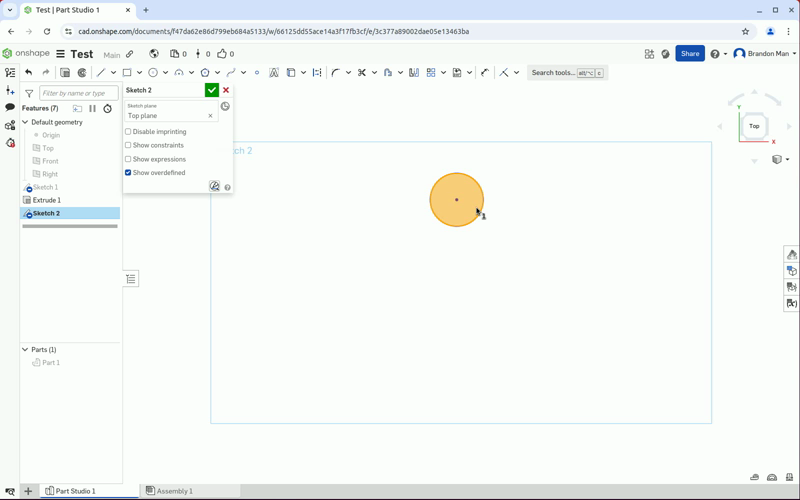
mouse_move(73, 352)
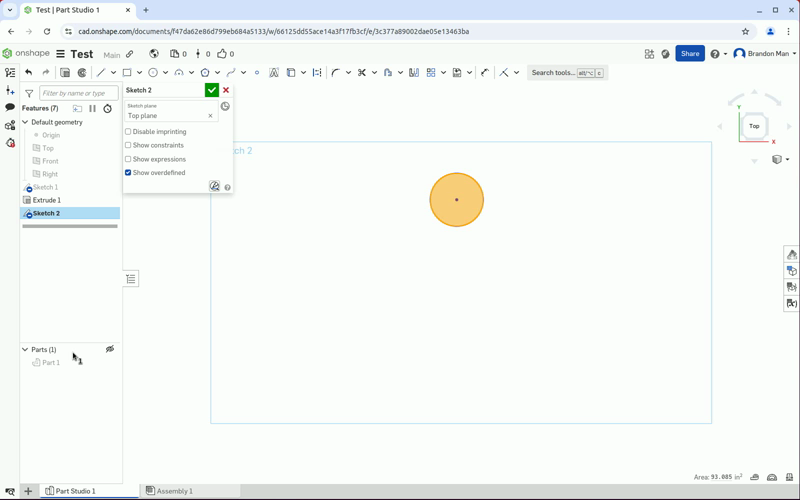
key(shift+y)
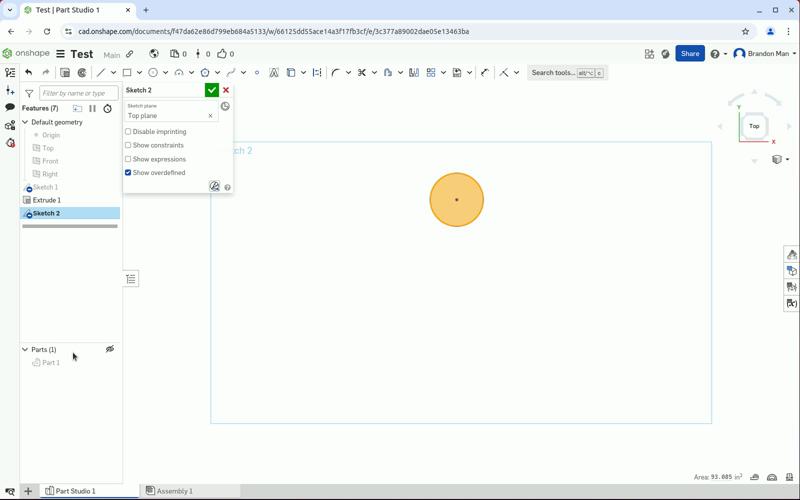
key(shift+e)
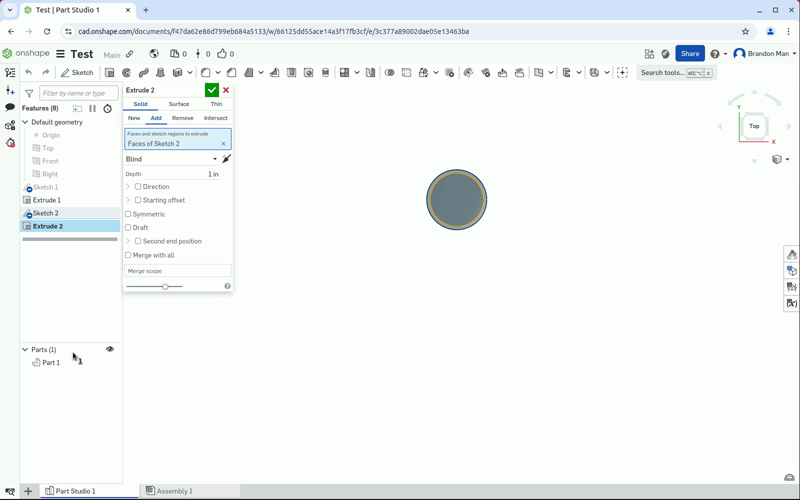
mouse_move(143, 106)
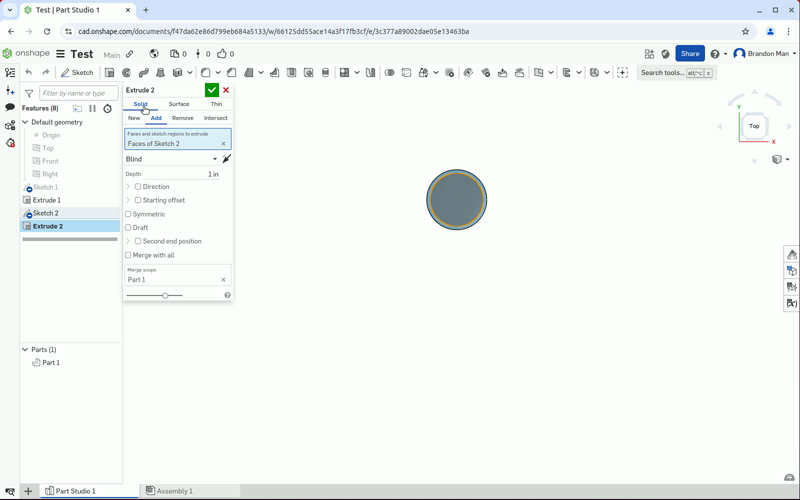
click(143, 106)
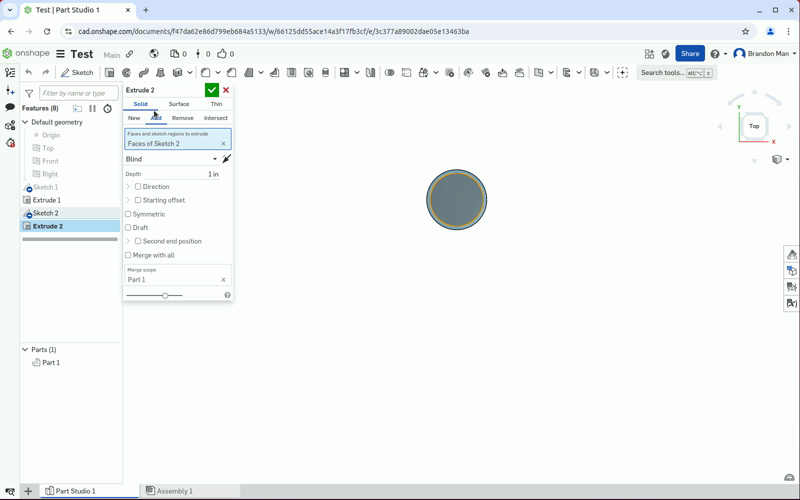
mouse_move(186, 120)
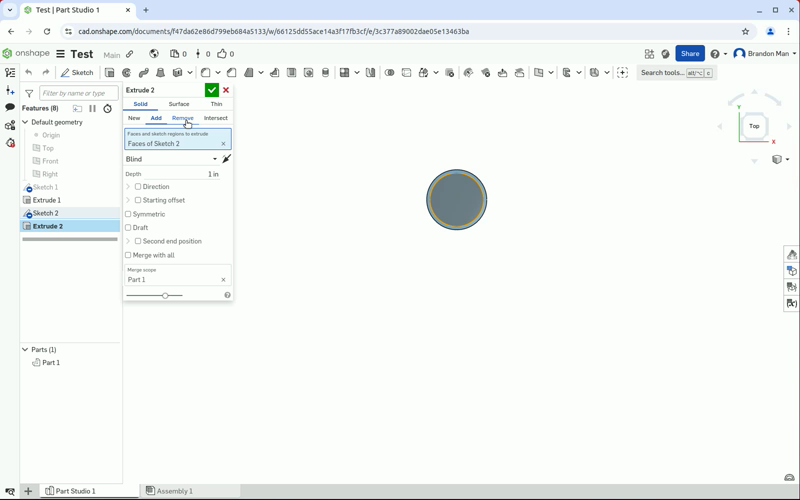
click(186, 120)
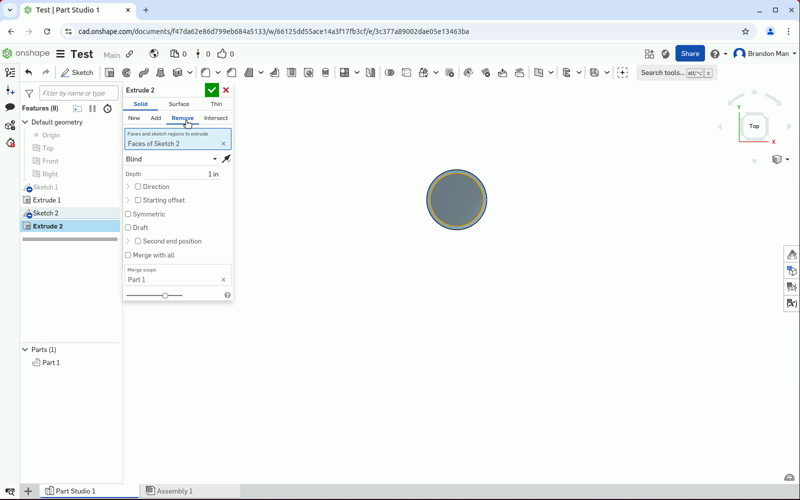
key(tab, 4)
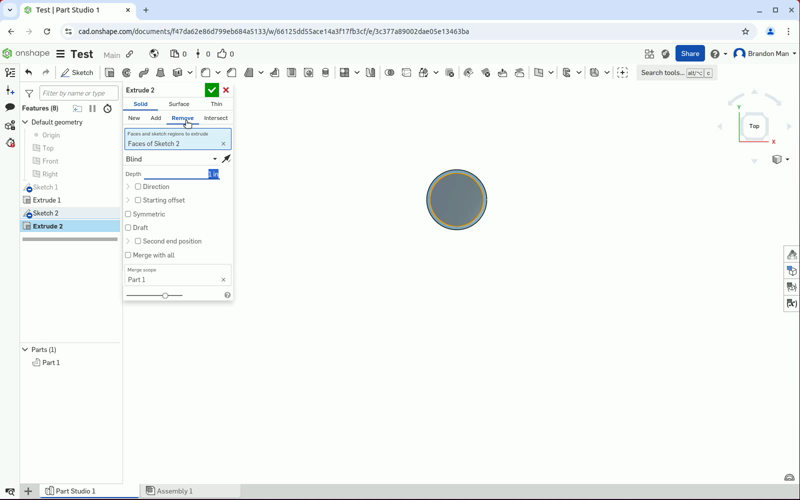
text(6.499)
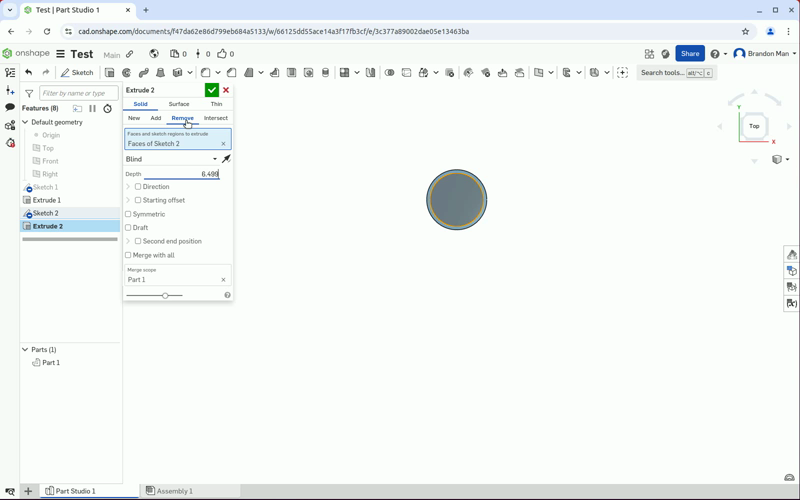
key(tab, 6)
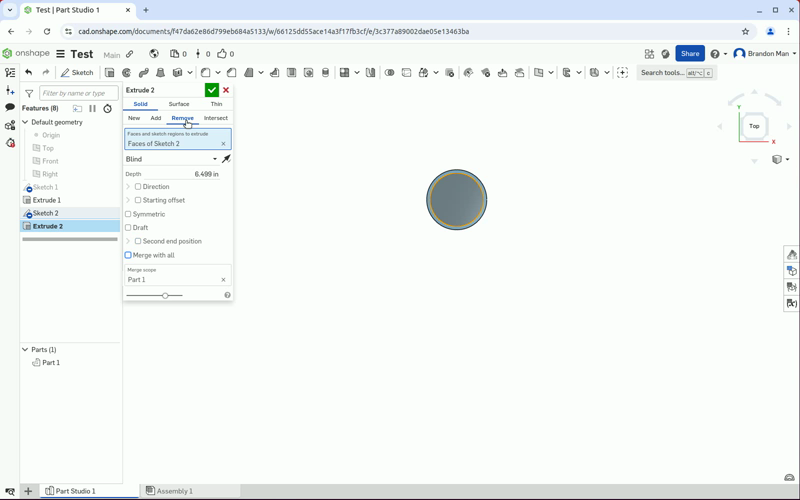
key(space)
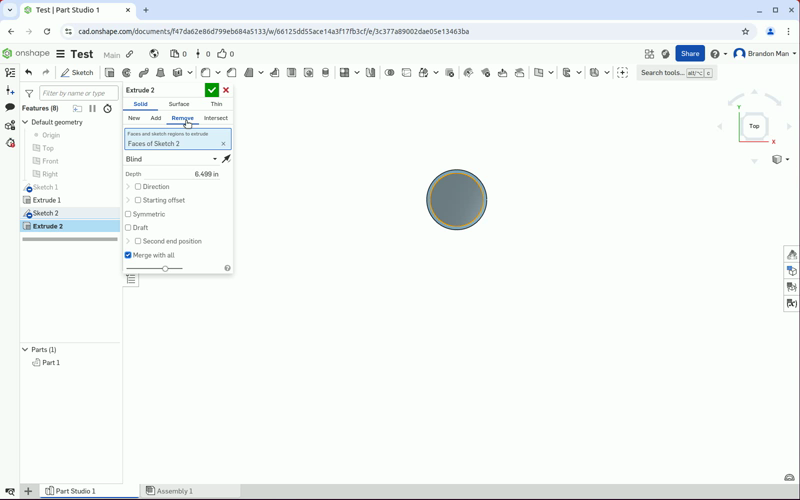
key(enter)
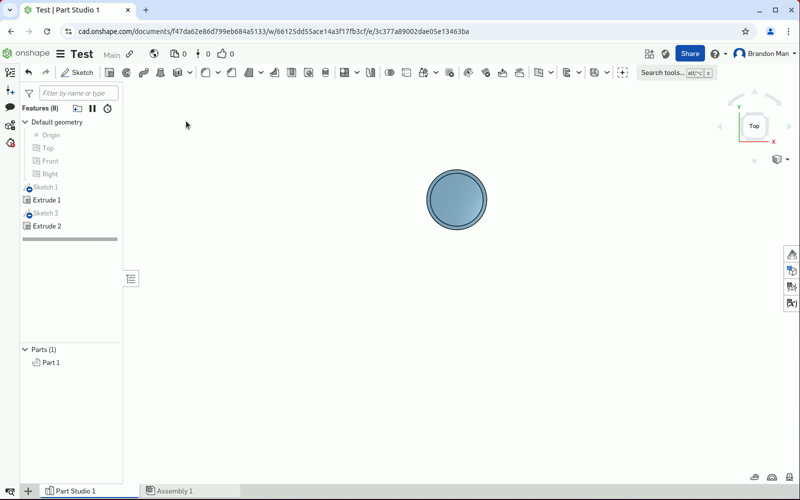
key(shift+h)
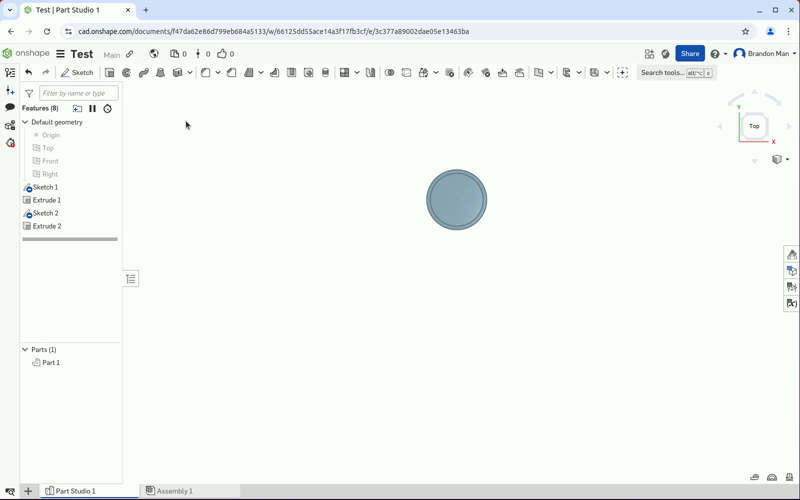
key(shift+h)
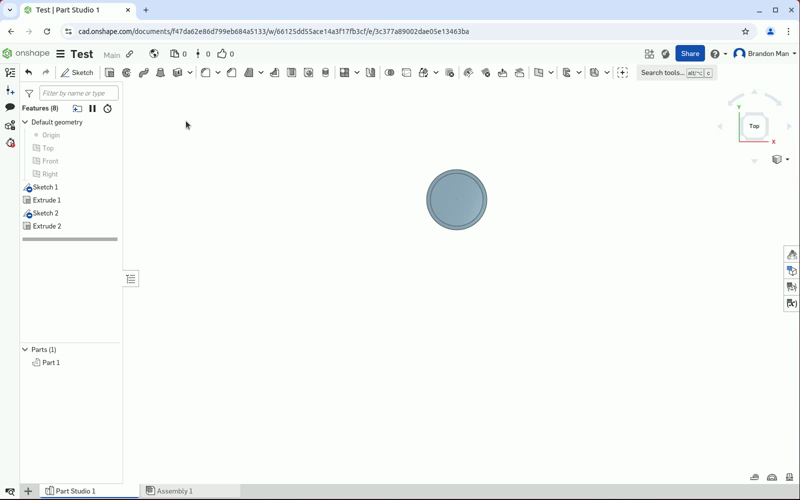
key(shift+7)
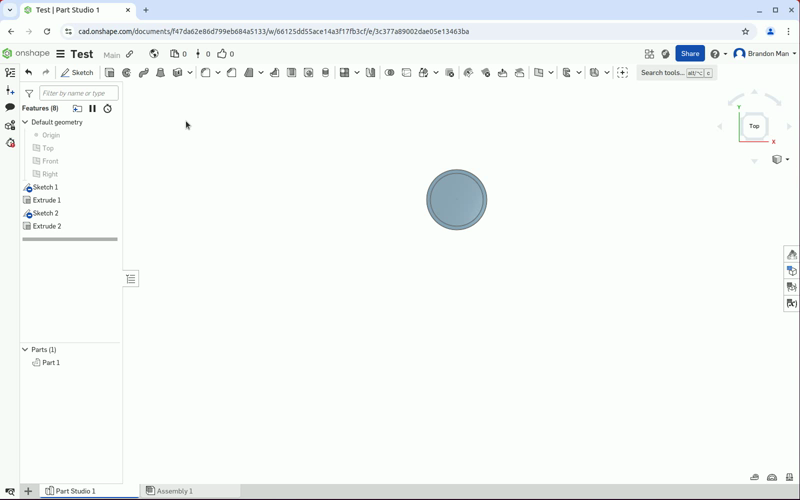
key(up, 3)
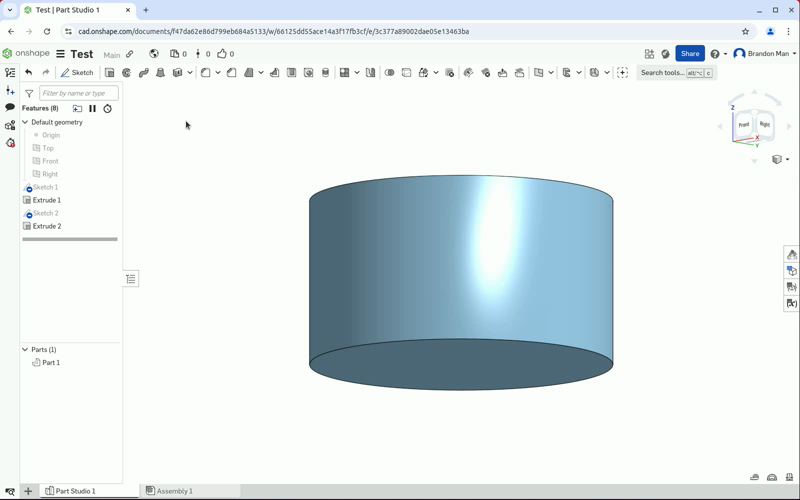
key(left, 3)
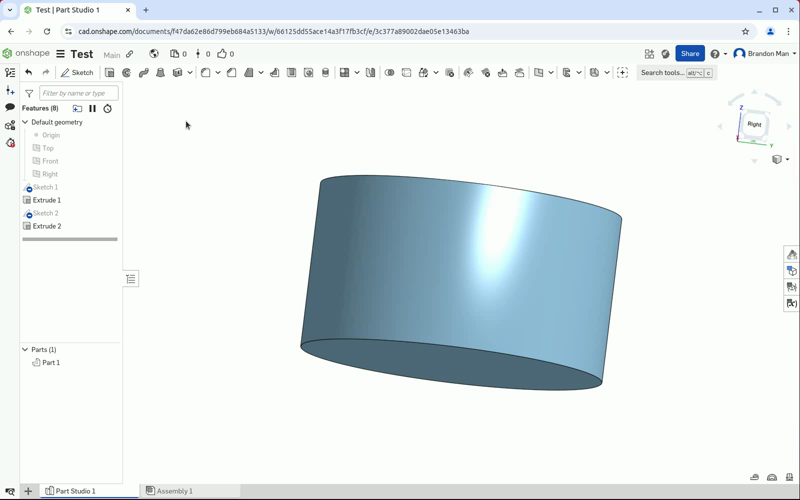
key(right, 3)
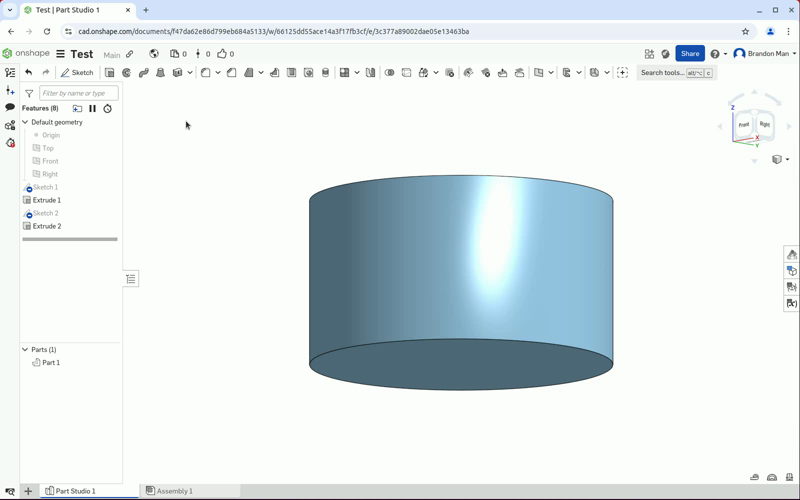
key(down, 3)
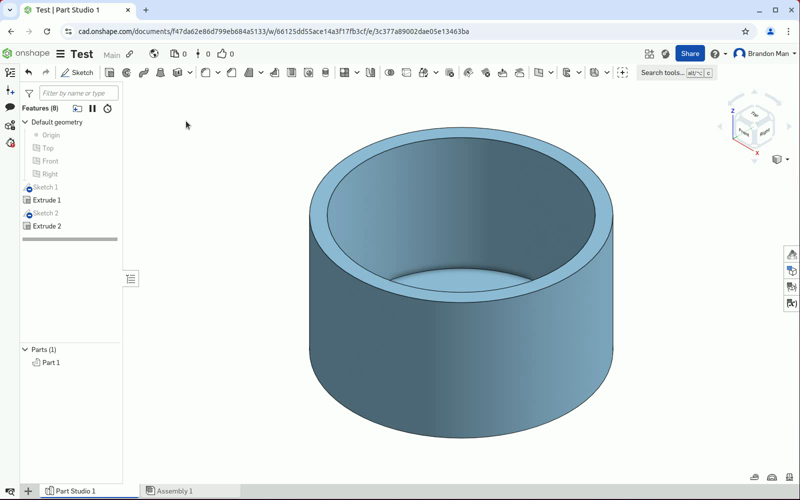
mouse_move(73, 189)
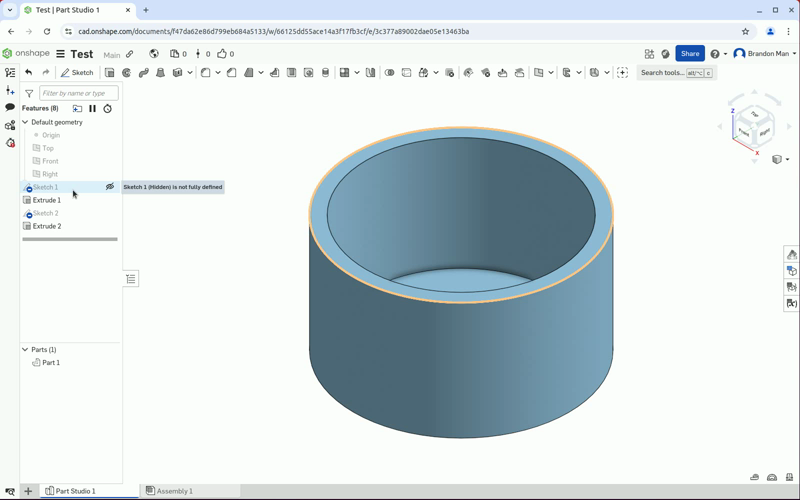
click(73, 189)